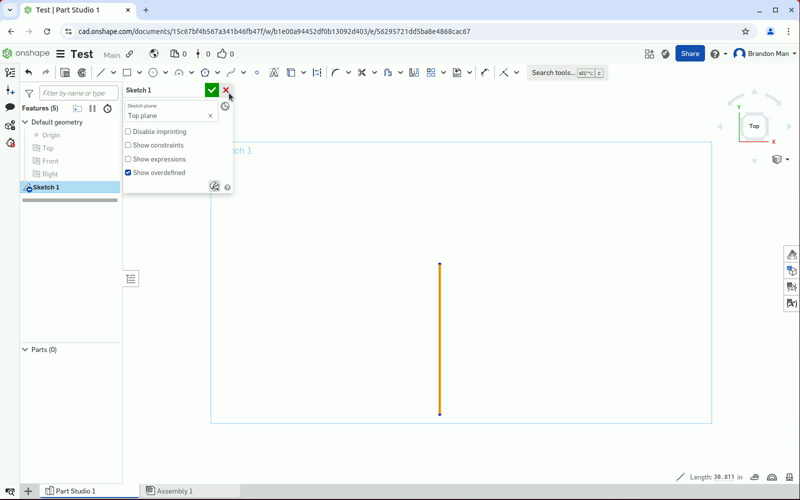
key(shift+h)
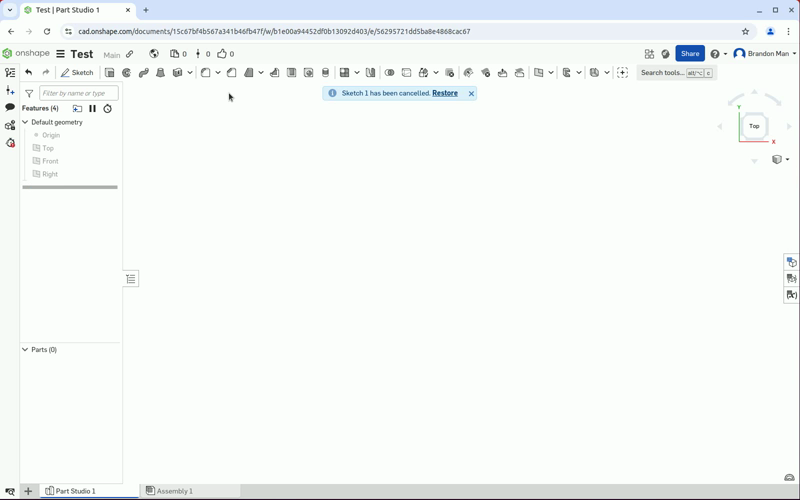
mouse_move(73, 352)
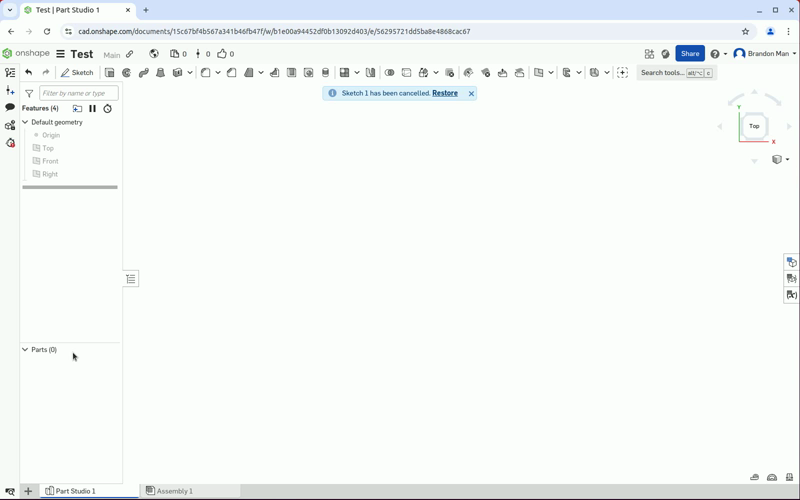
key(y)
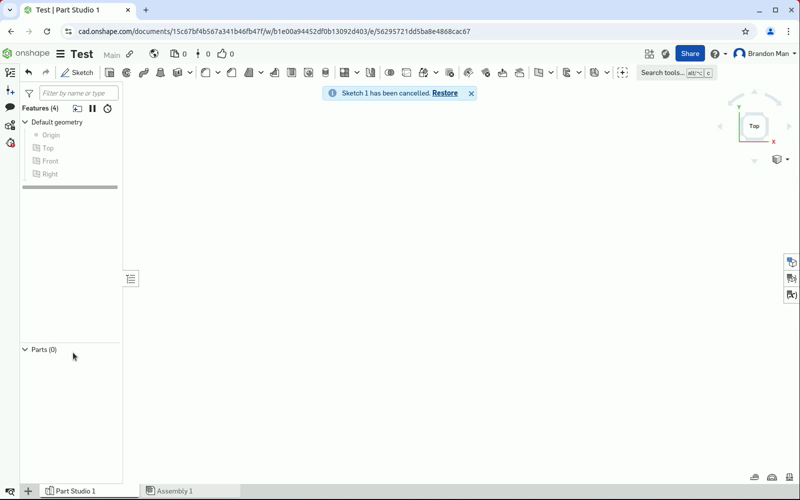
key(shift+p)
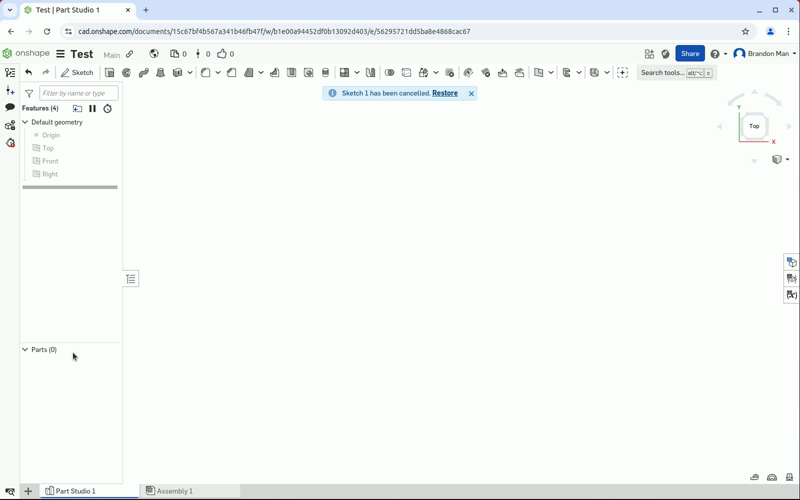
key(space)
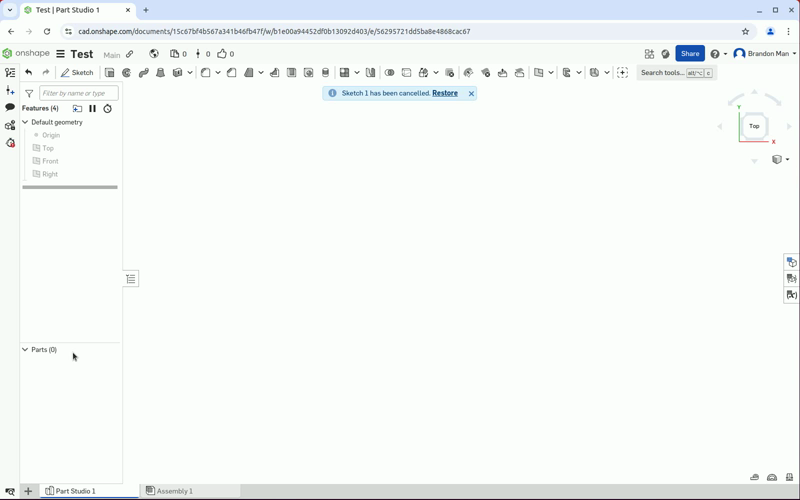
key_down(shift)
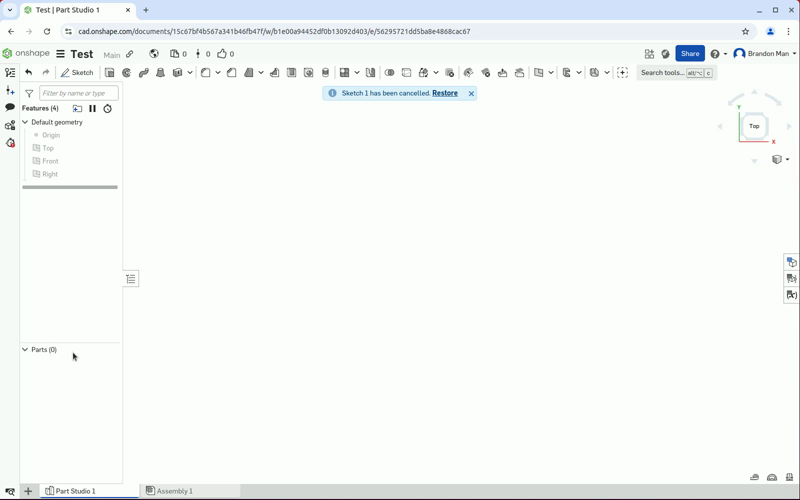
key(up)
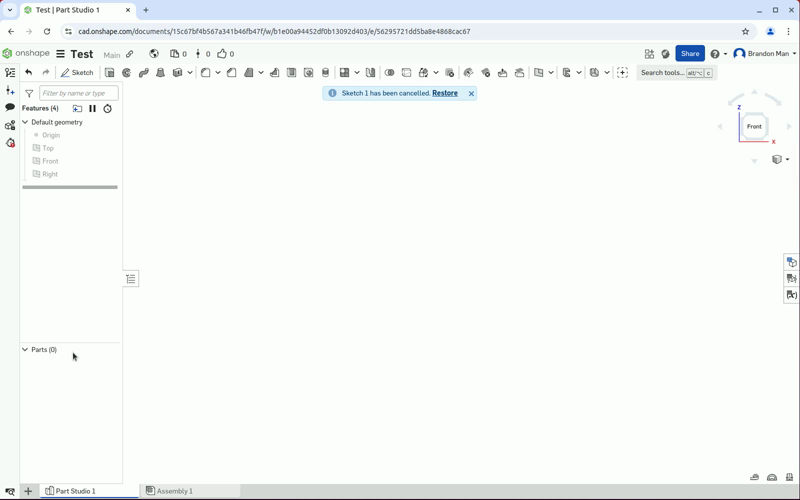
key_up(shift)
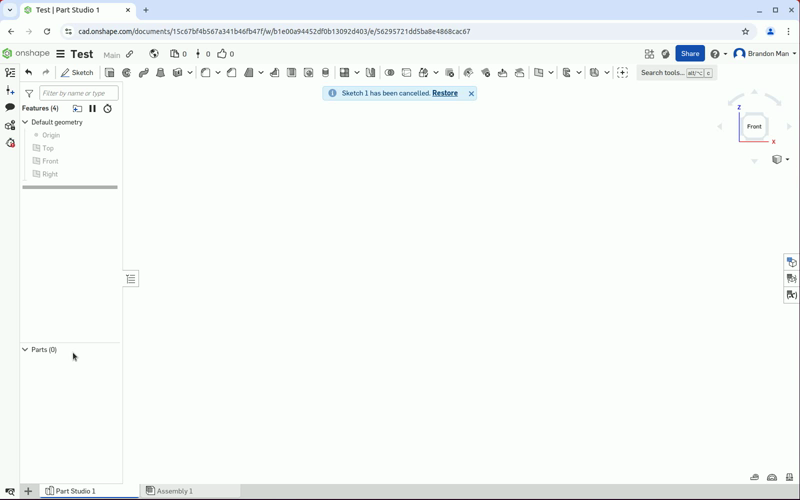
mouse_move(73, 352)
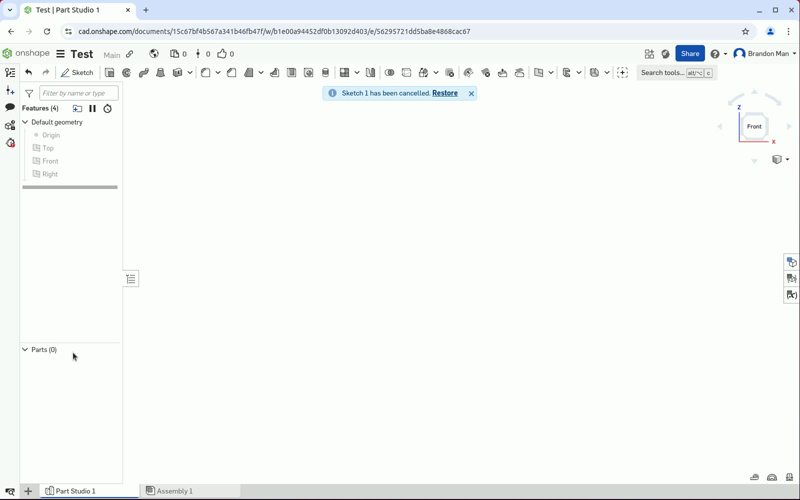
key(shift+y)
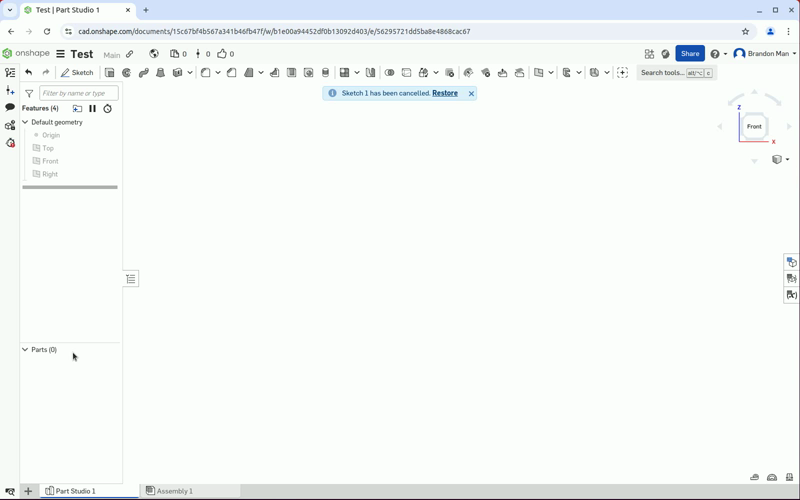
key(shift+s)
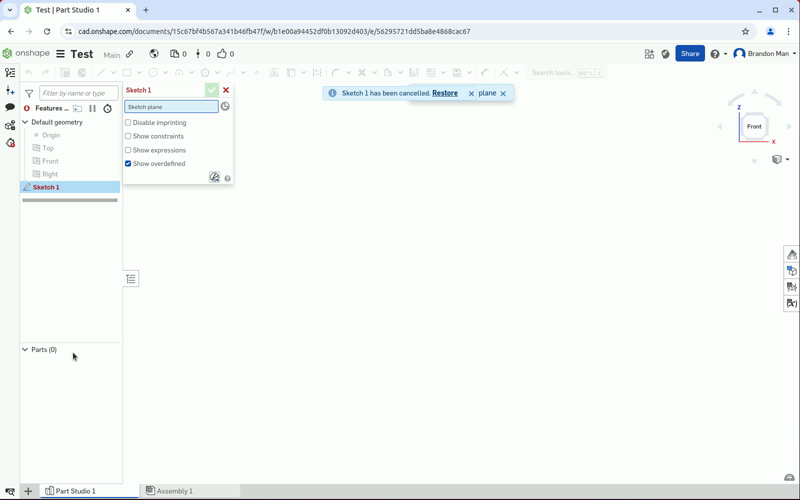
mouse_move(73, 163)
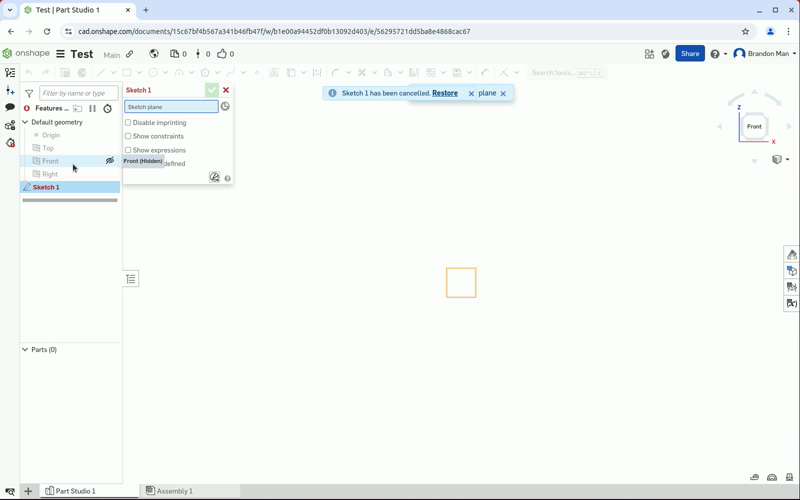
click(73, 163)
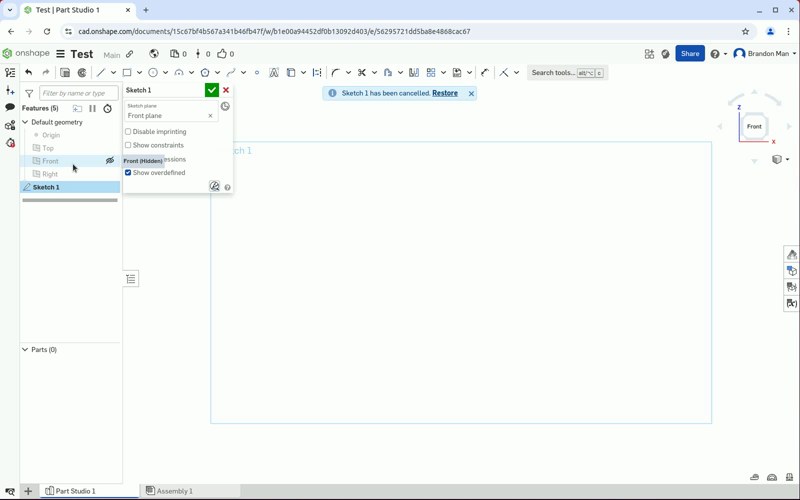
mouse_move(73, 352)
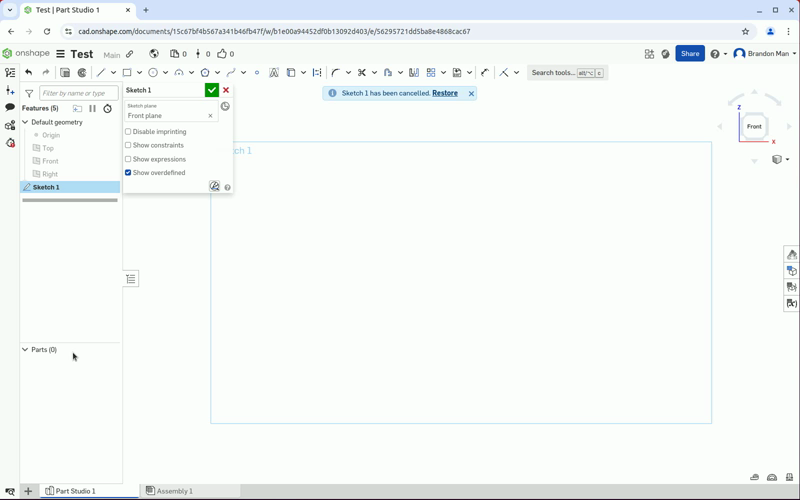
key(y)
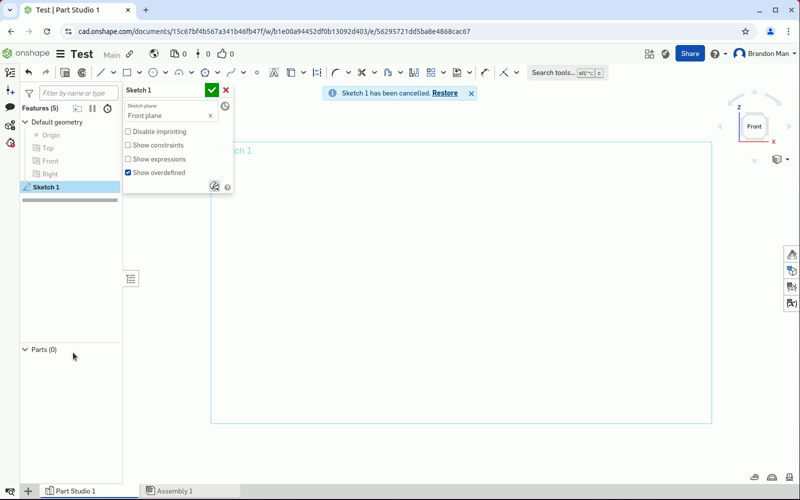
key(c)
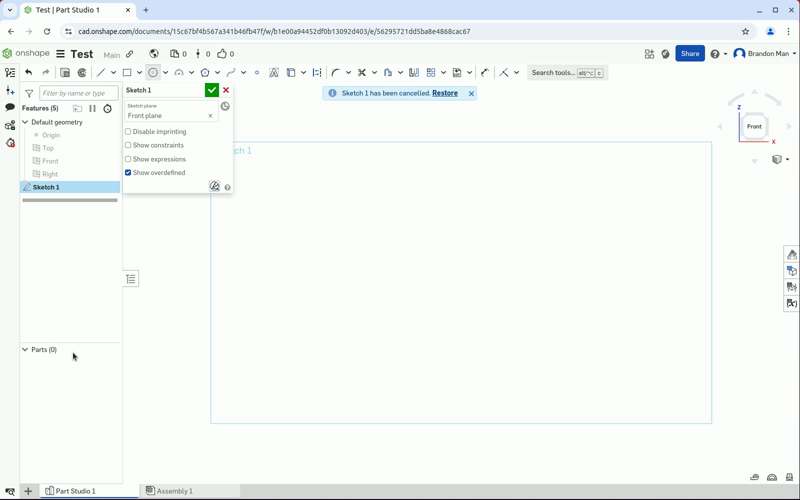
key_down(shift)
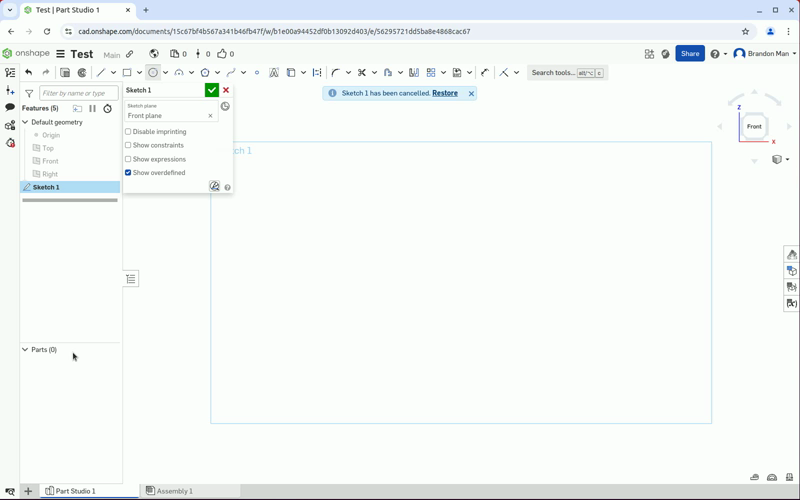
mouse_move(461, 282)
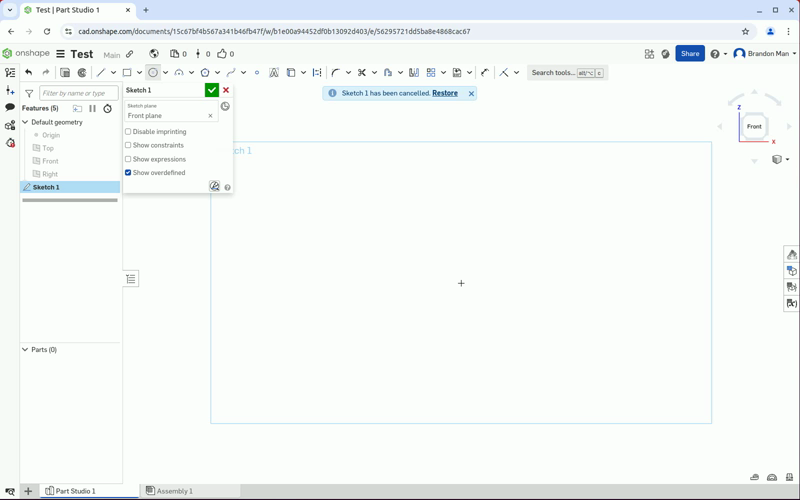
click(461, 282)
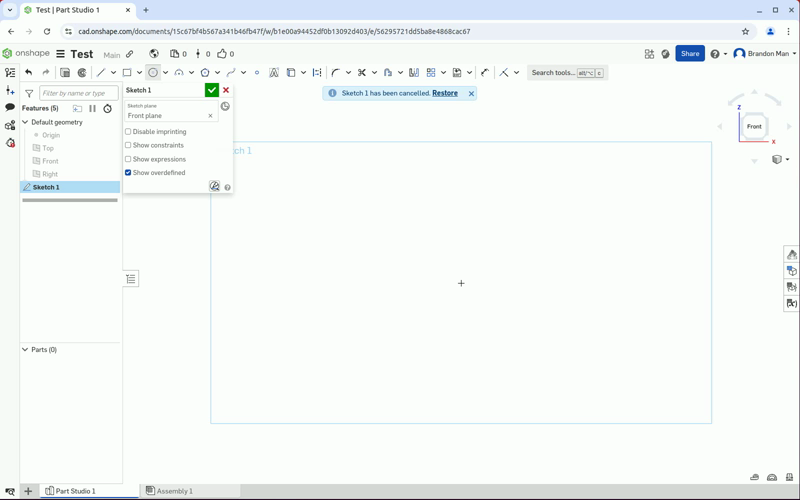
key_up(shift)
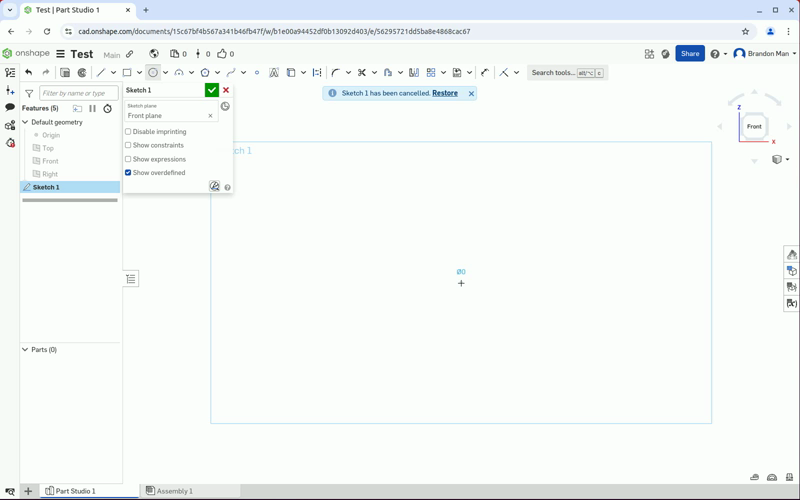
mouse_move(574, 282)
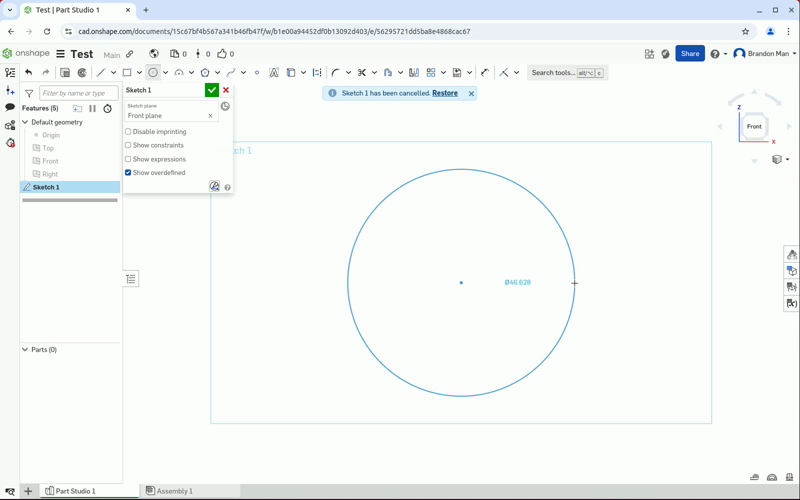
click(574, 282)
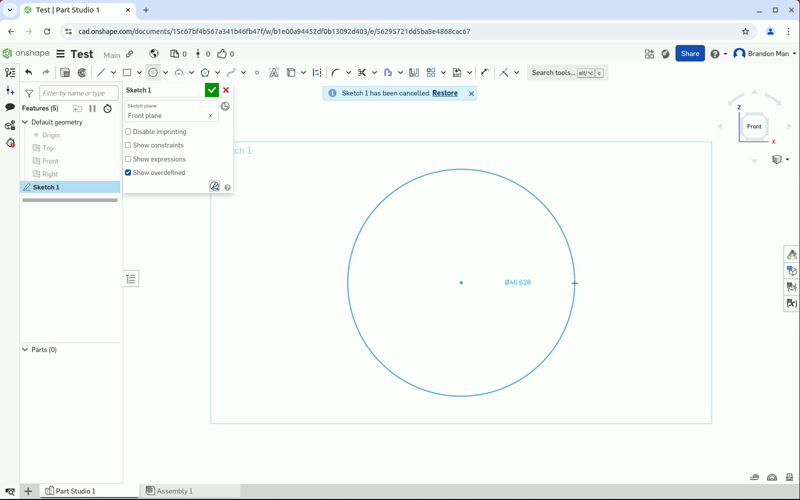
key(esc)
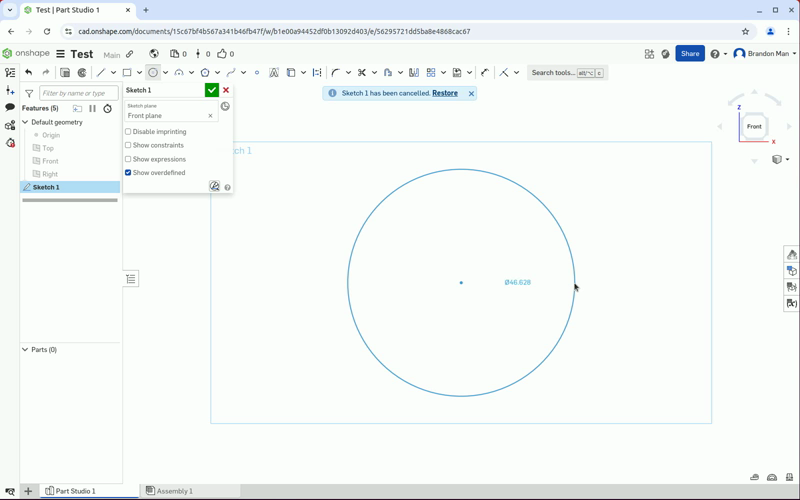
key(c)
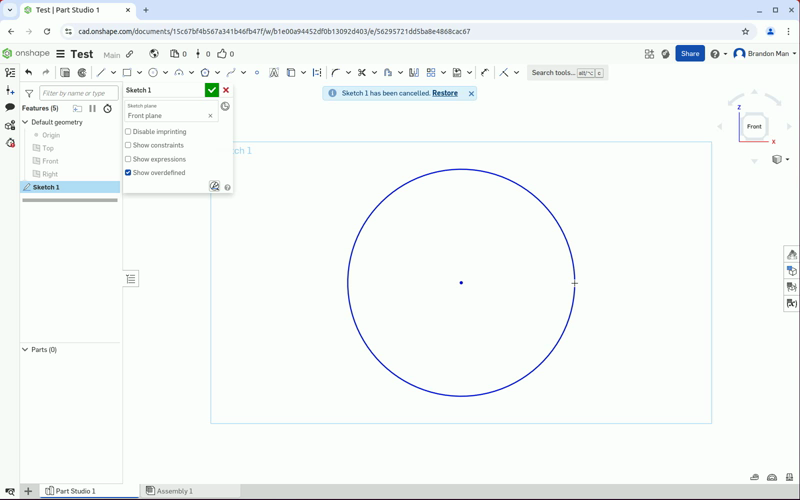
key_down(shift)
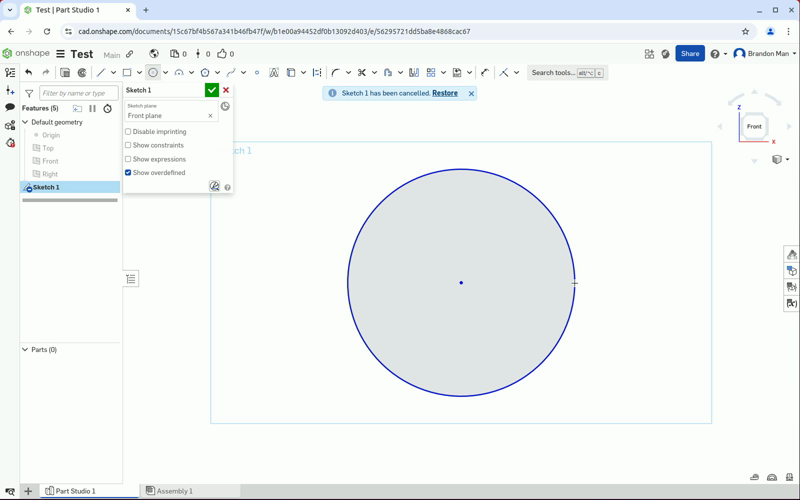
mouse_move(461, 282)
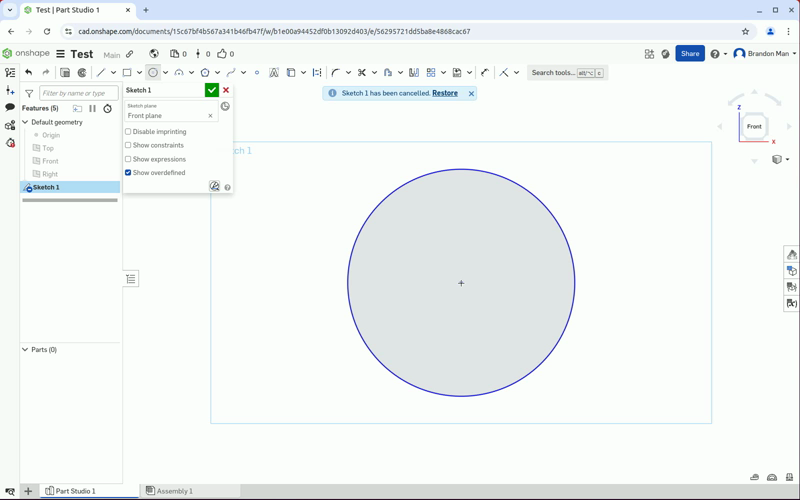
click(461, 282)
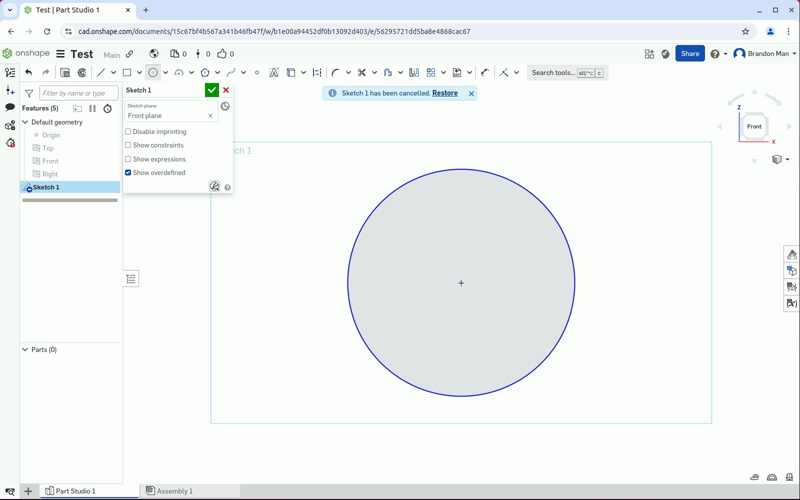
key_up(shift)
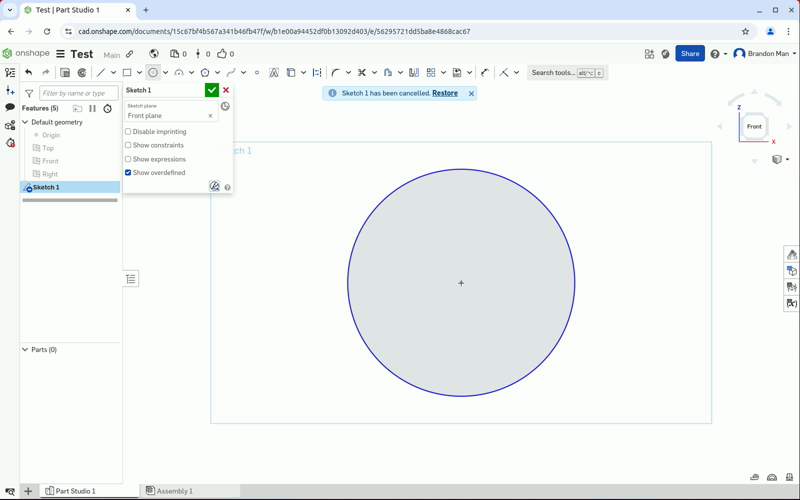
mouse_move(558, 282)
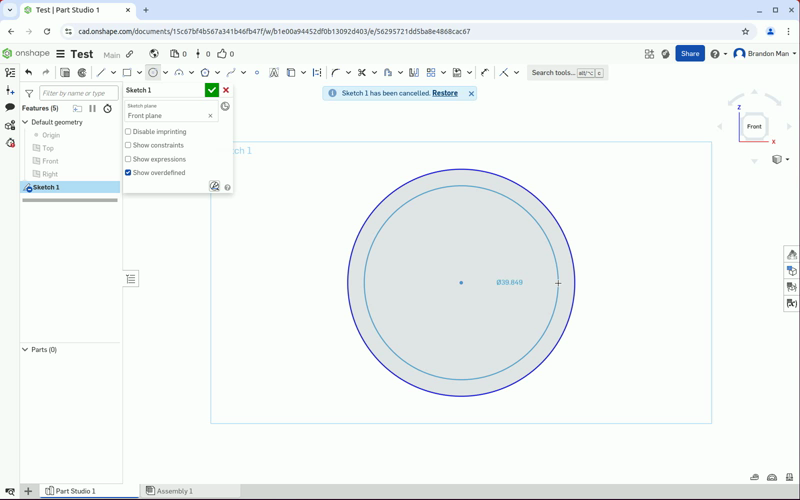
click(558, 282)
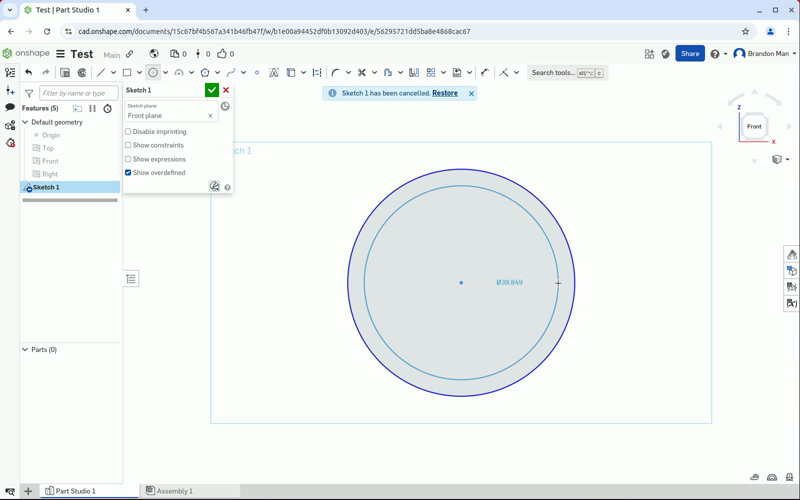
key(esc)
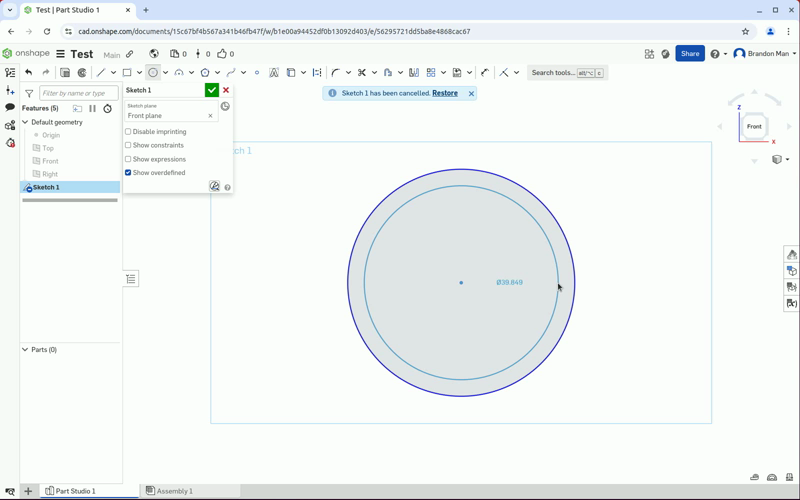
mouse_move(369, 334)
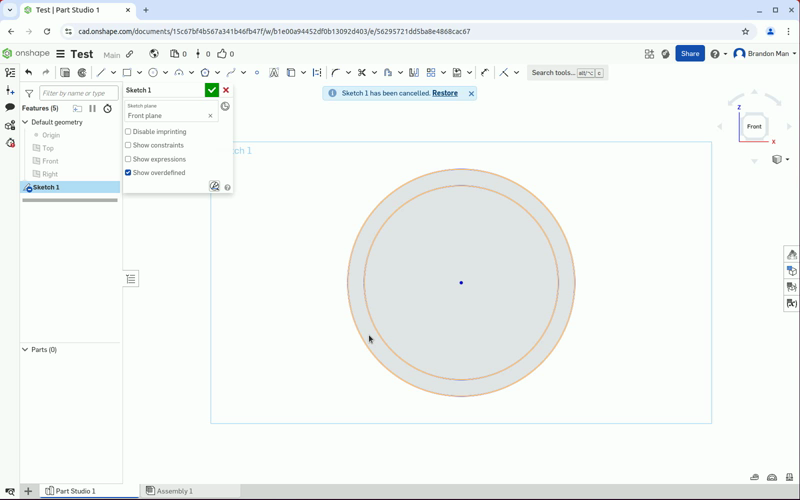
click(369, 334)
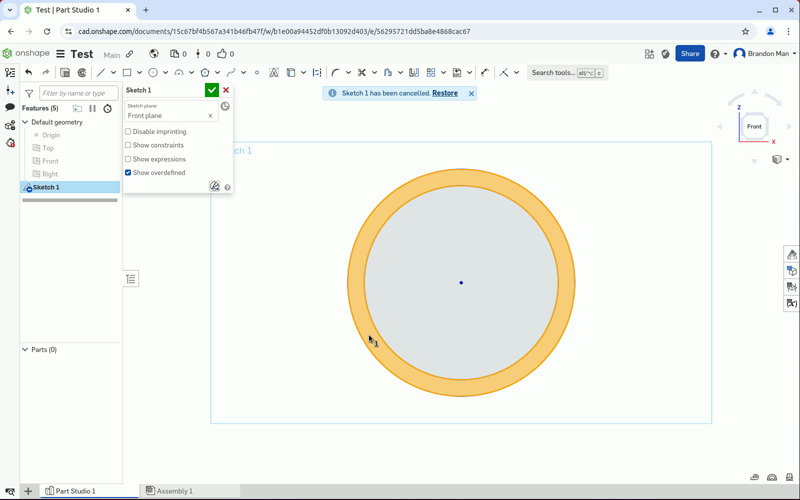
mouse_move(73, 352)
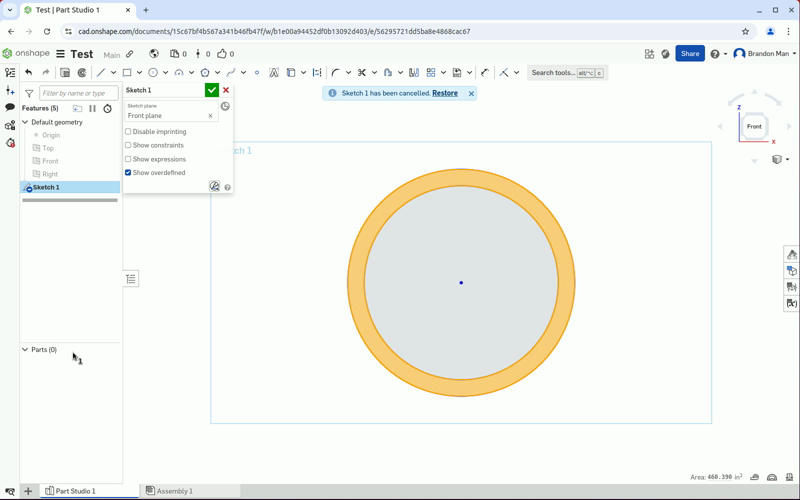
key(shift+y)
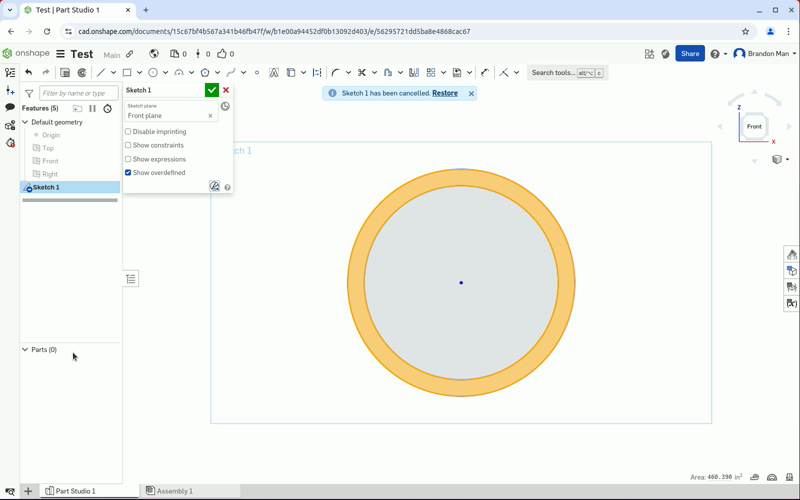
key(shift+e)
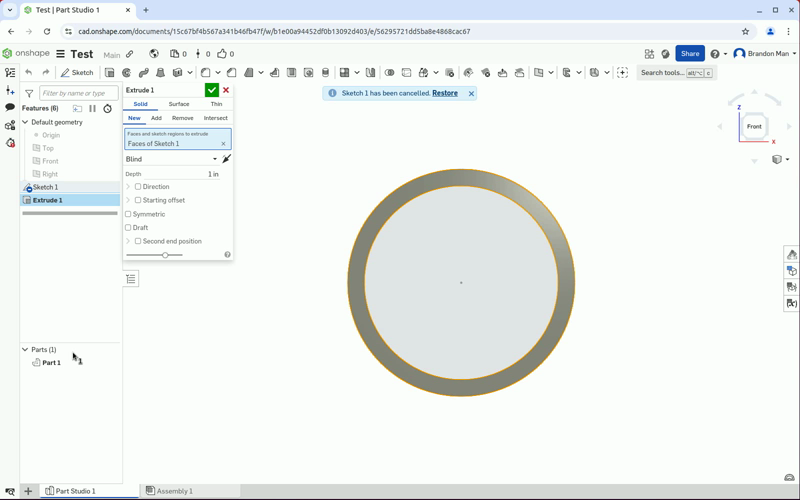
mouse_move(143, 106)
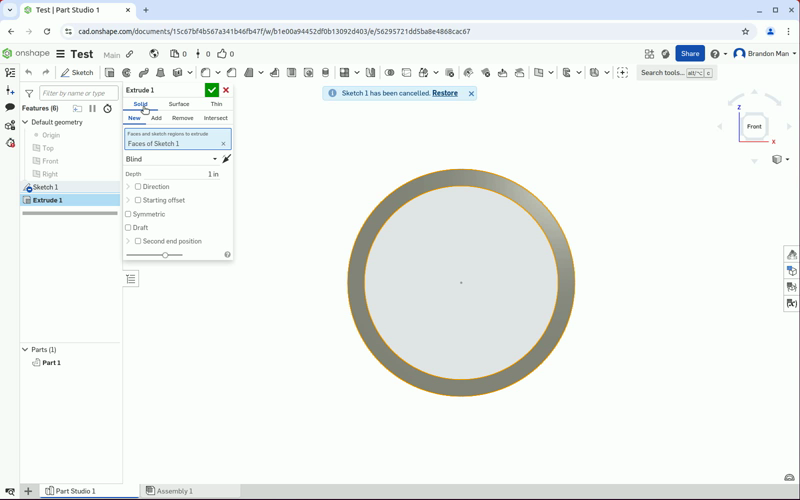
click(143, 106)
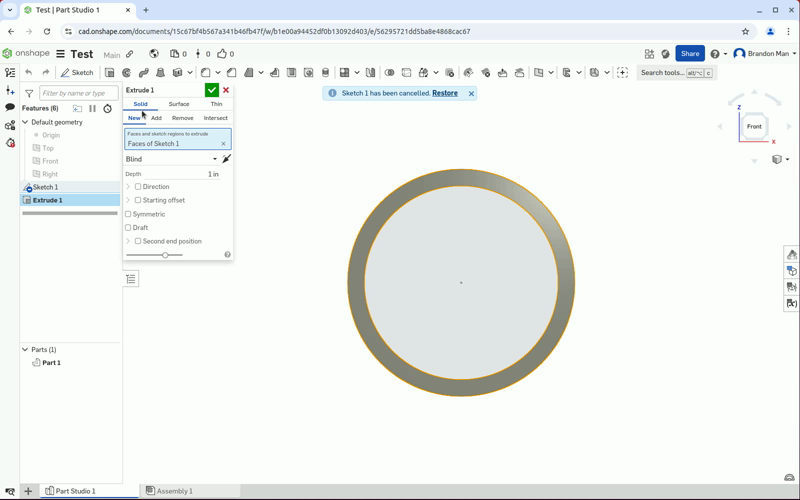
mouse_move(137, 120)
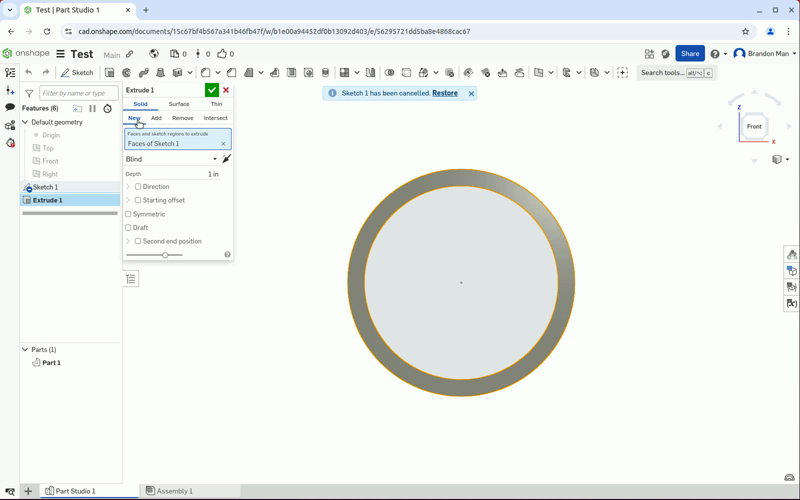
click(137, 120)
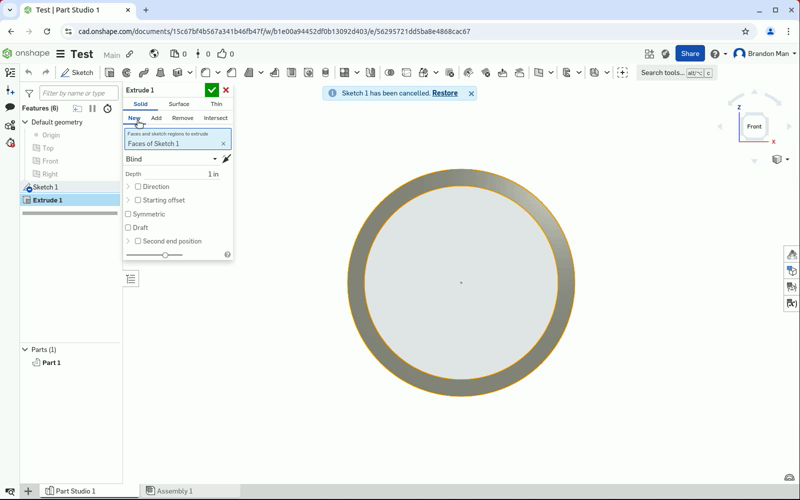
key(tab, 4)
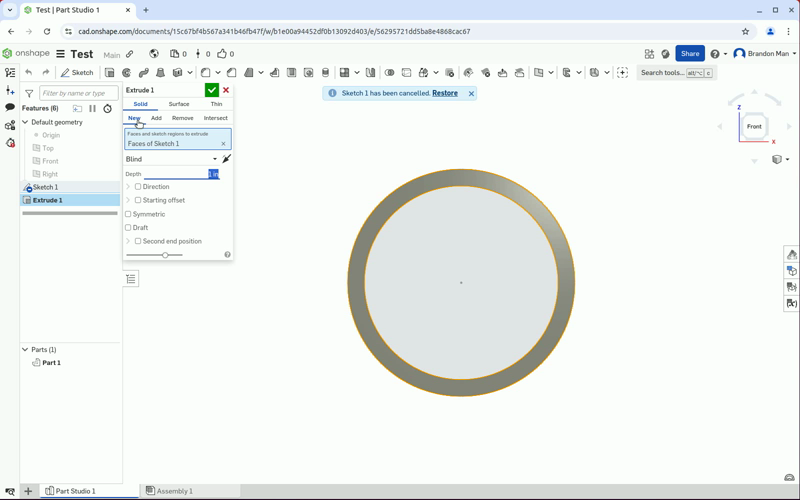
text(5.296)
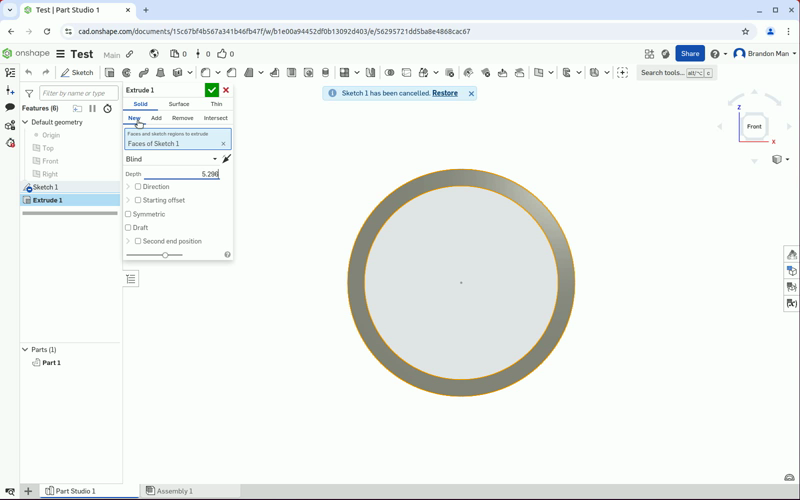
key(enter)
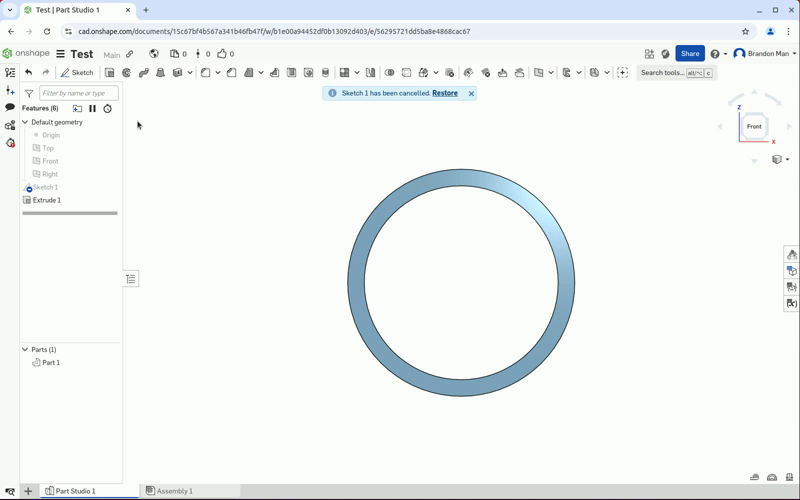
key(shift+h)
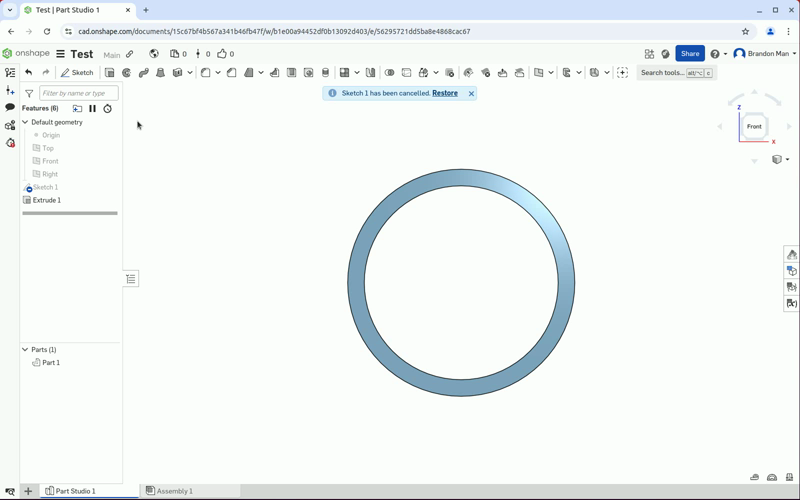
key(shift+h)
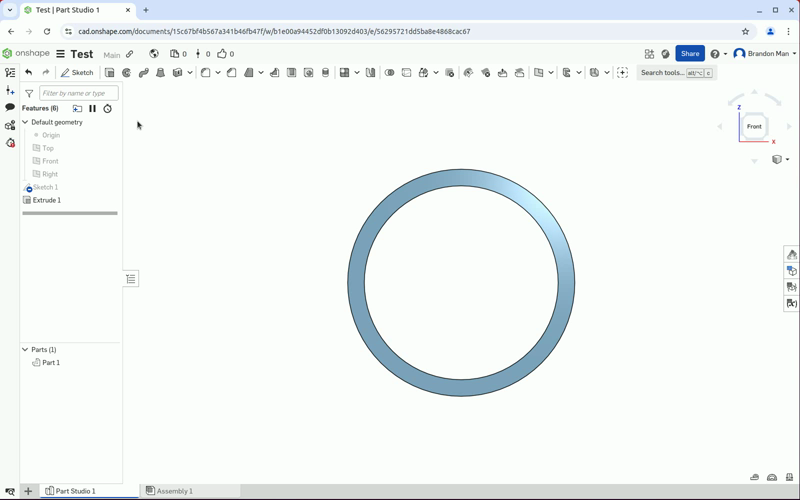
mouse_move(73, 189)
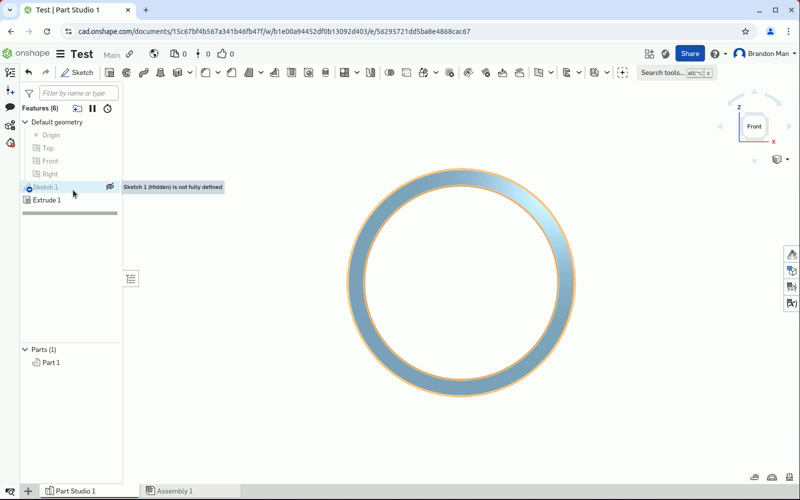
click(73, 189)
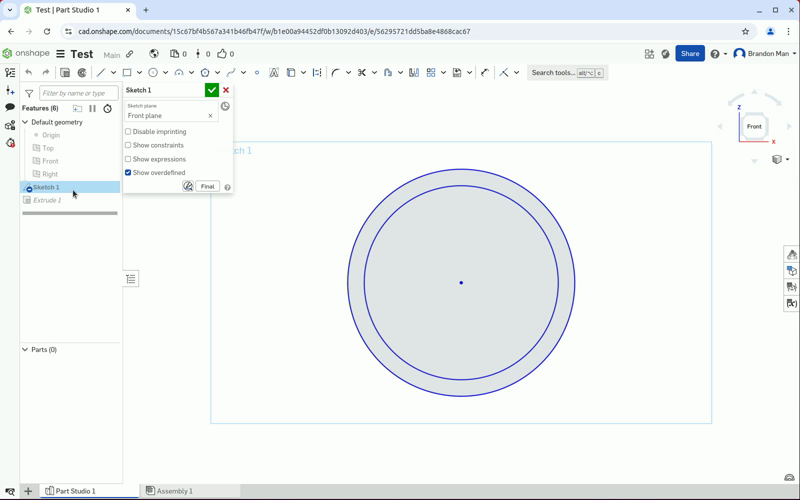
mouse_move(229, 92)
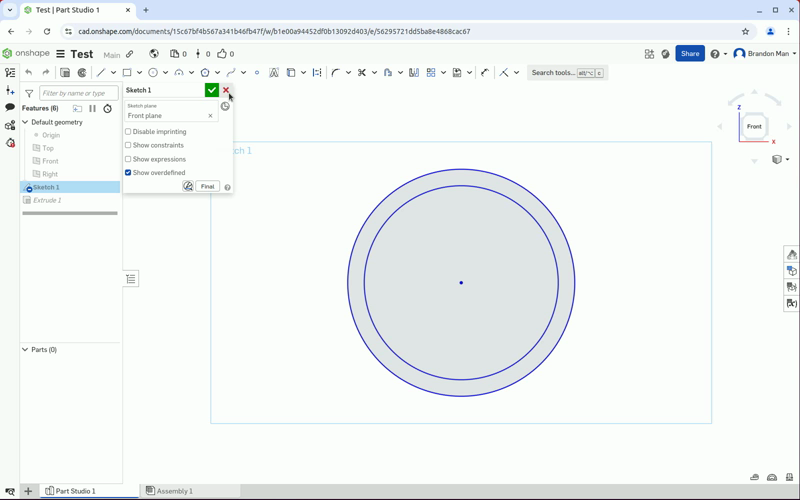
click(229, 92)
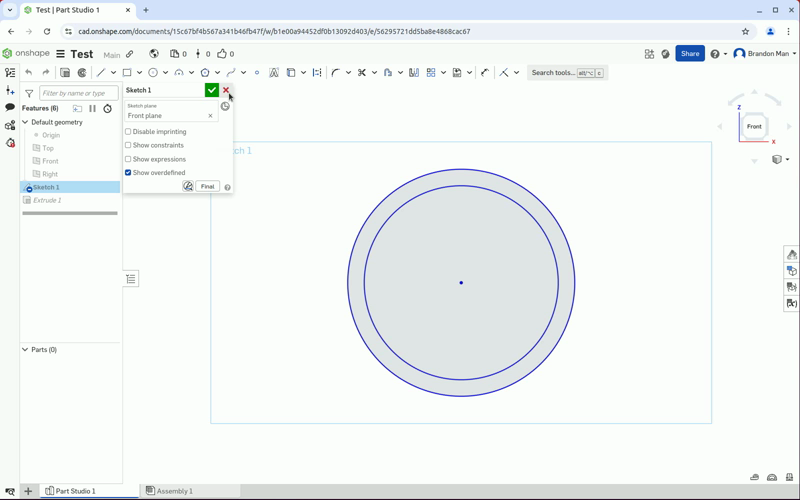
key(shift+s)
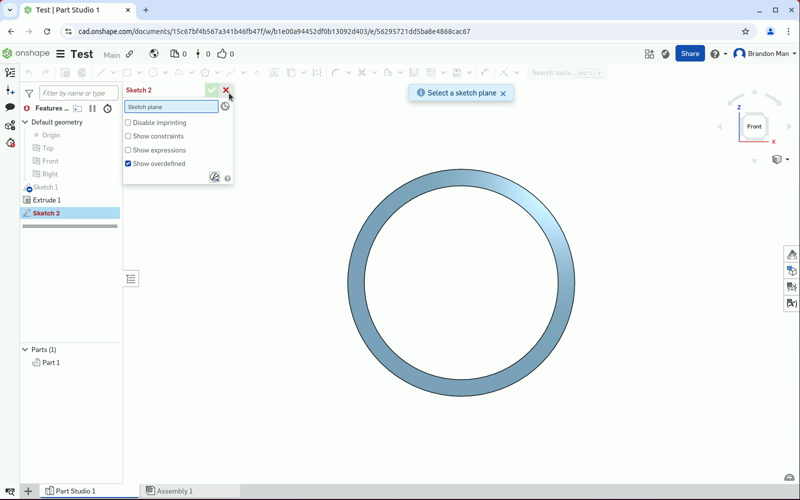
mouse_move(73, 163)
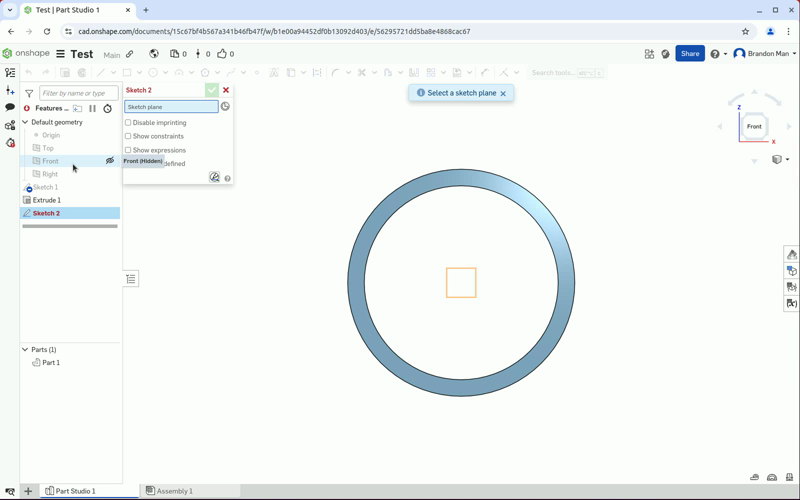
click(73, 163)
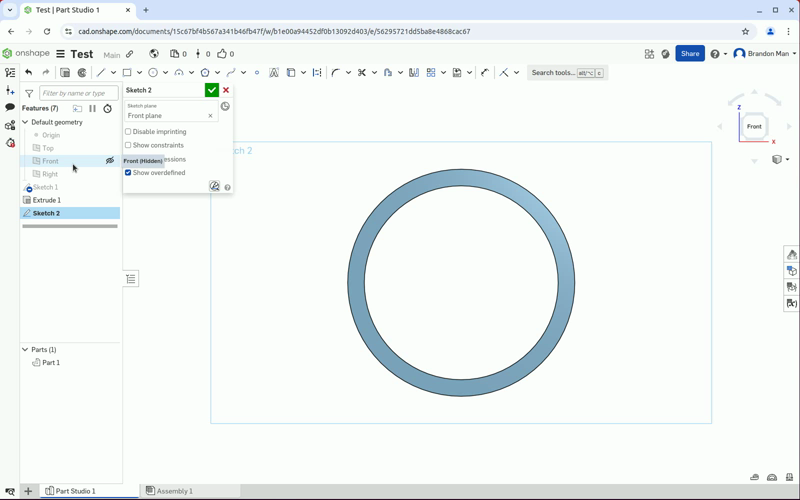
mouse_move(73, 352)
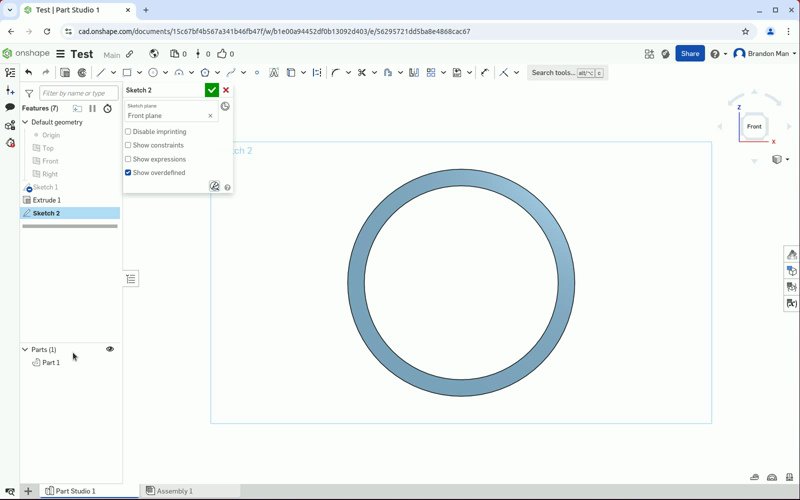
key(y)
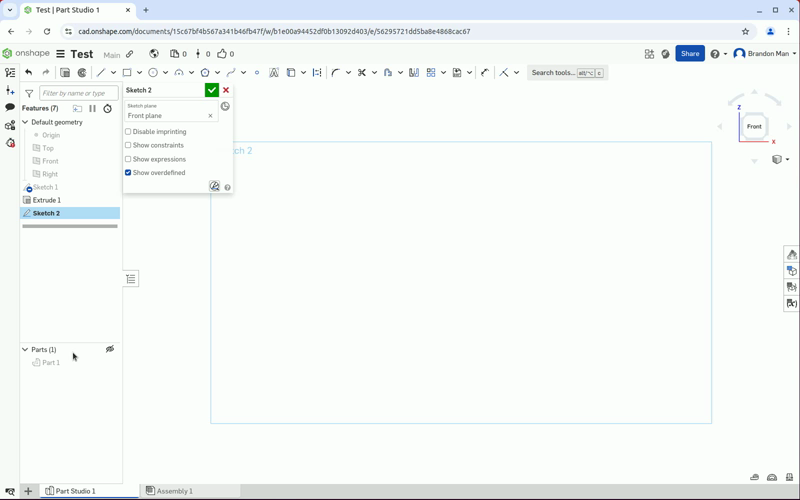
key(c)
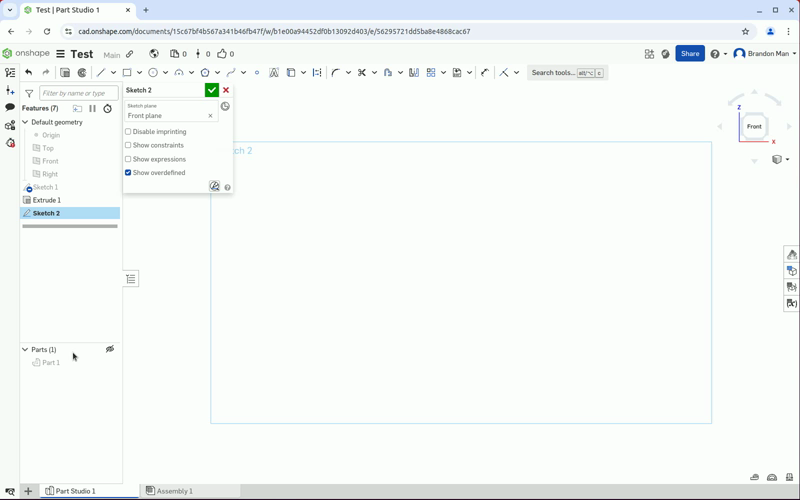
key_down(shift)
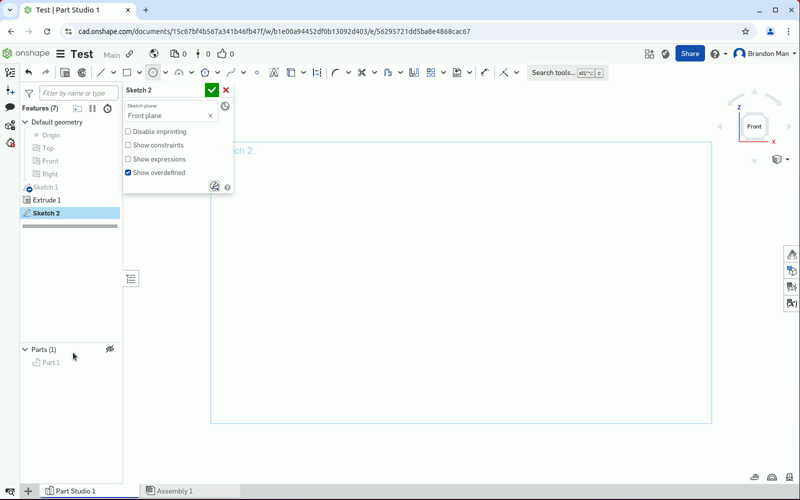
mouse_move(461, 282)
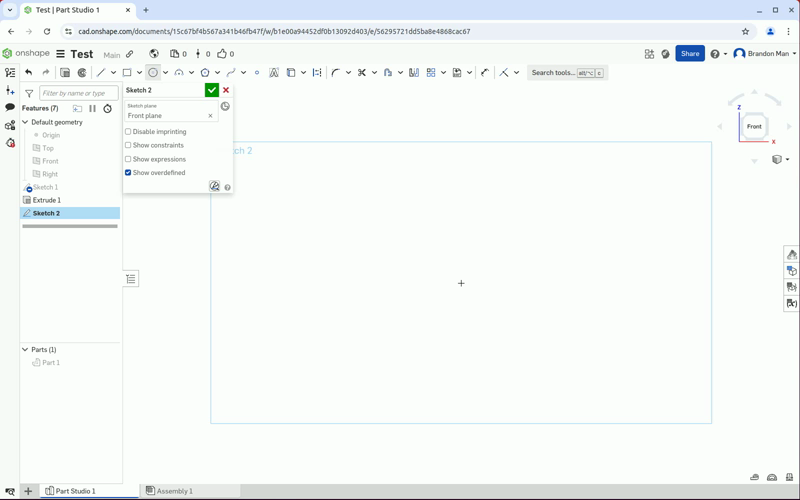
click(461, 282)
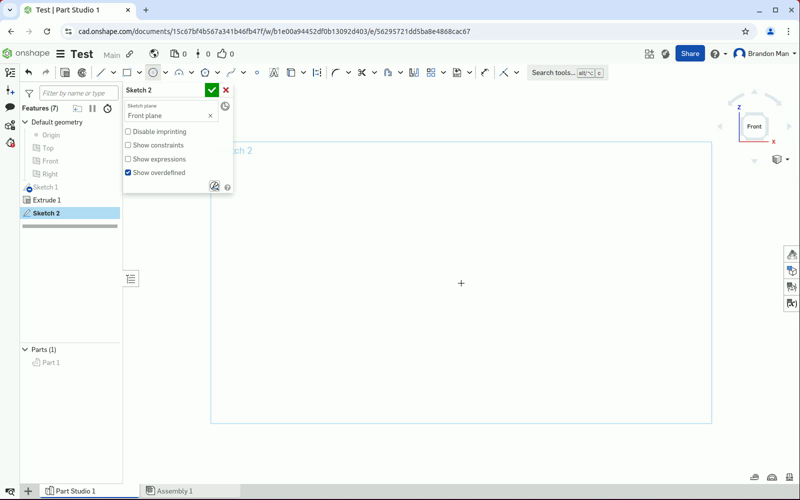
key_up(shift)
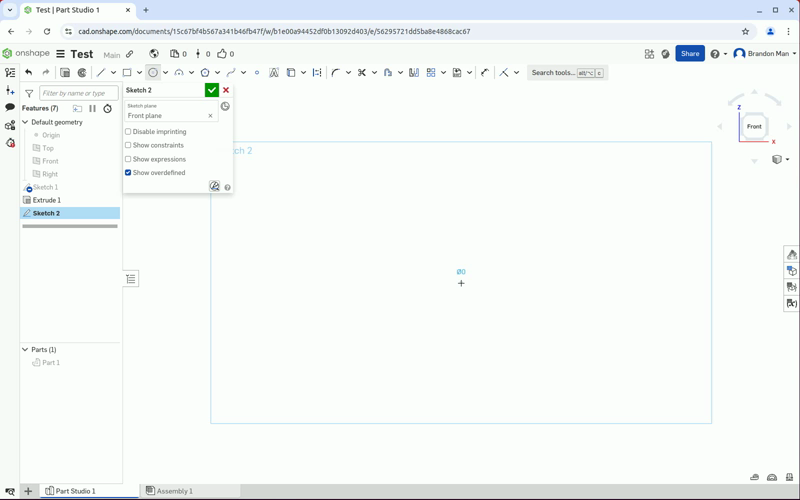
mouse_move(493, 282)
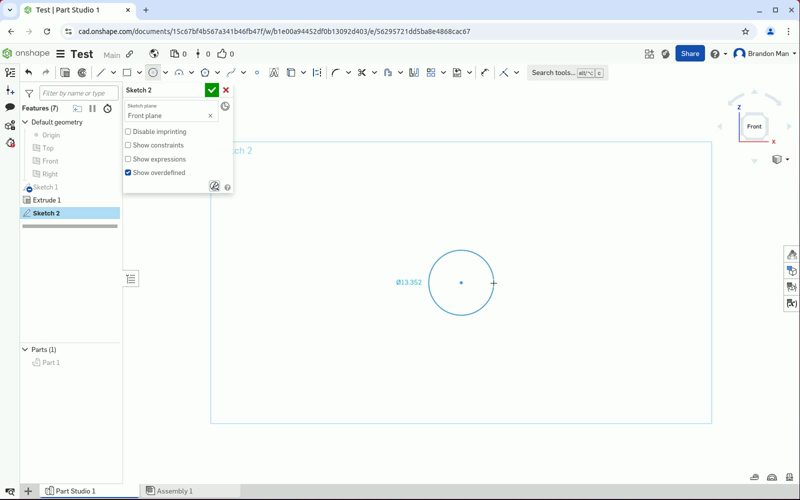
click(493, 282)
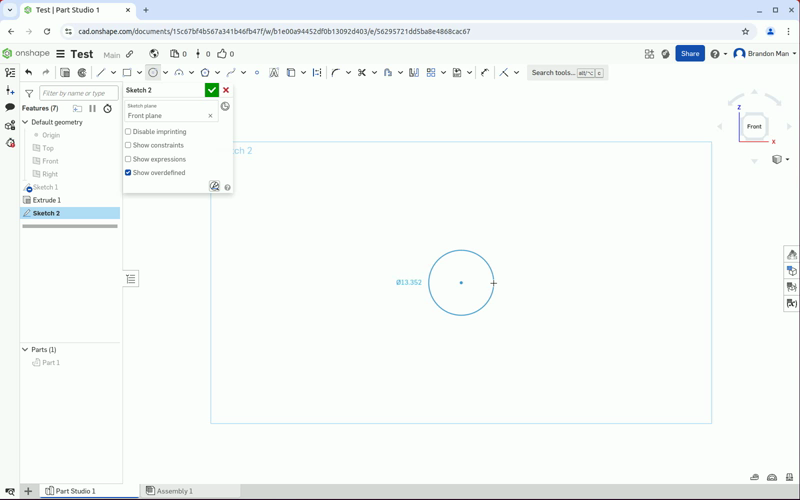
key(esc)
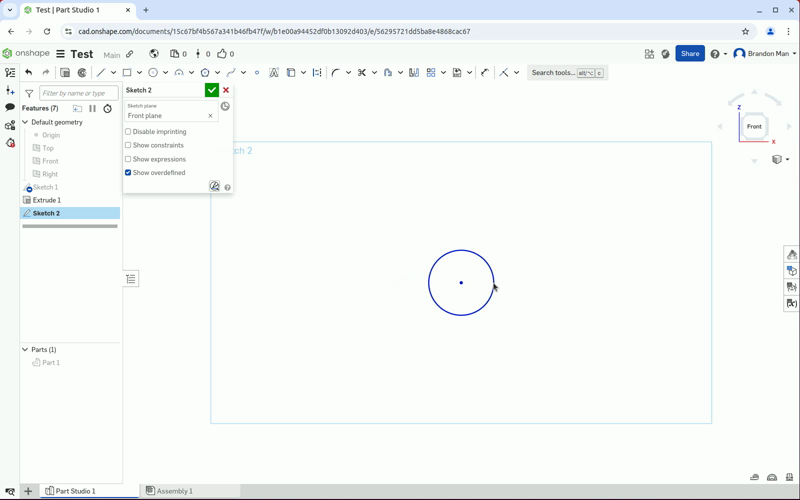
mouse_move(477, 305)
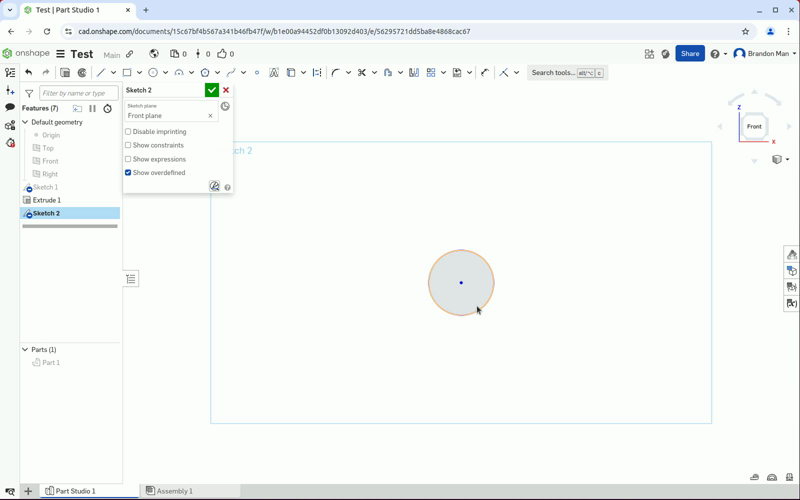
click(477, 305)
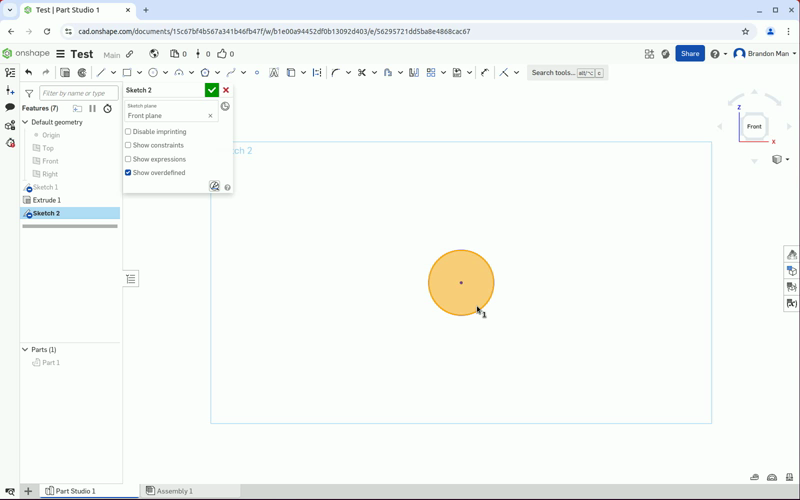
mouse_move(73, 352)
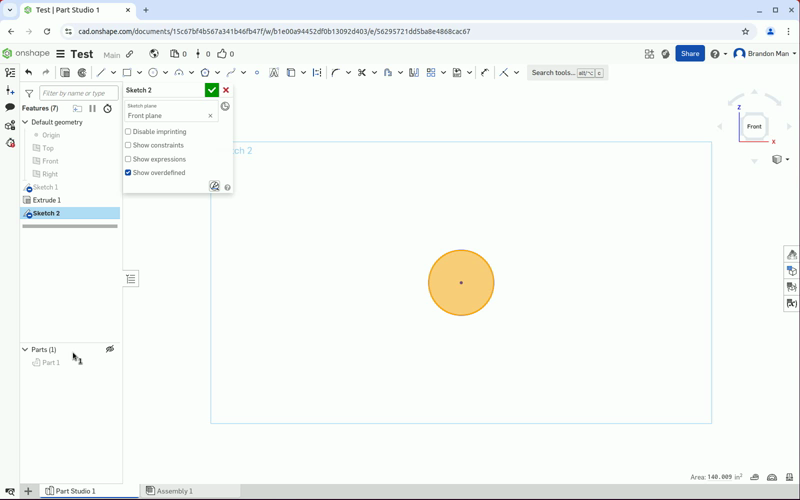
key(shift+y)
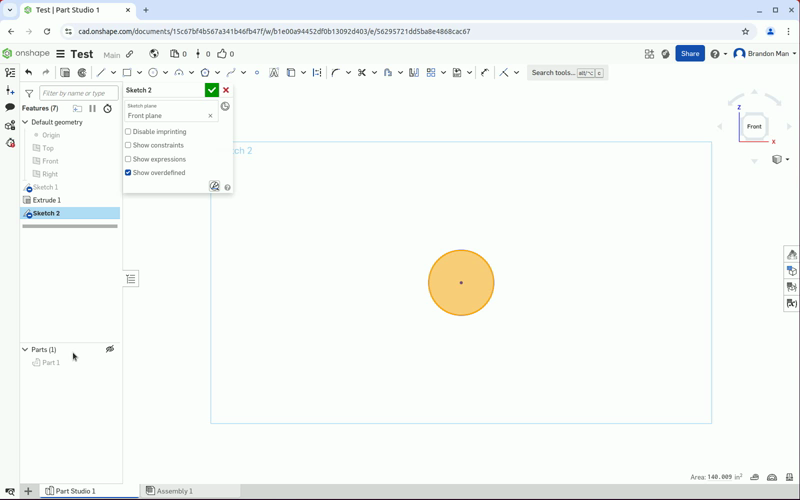
key(shift+e)
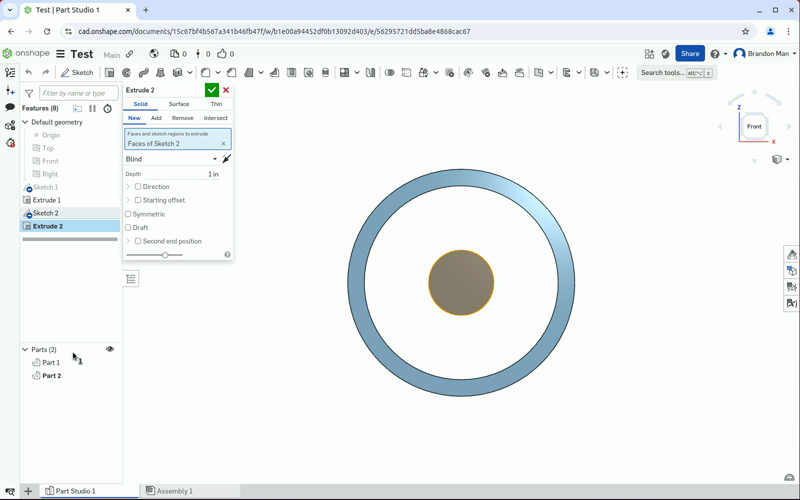
mouse_move(143, 106)
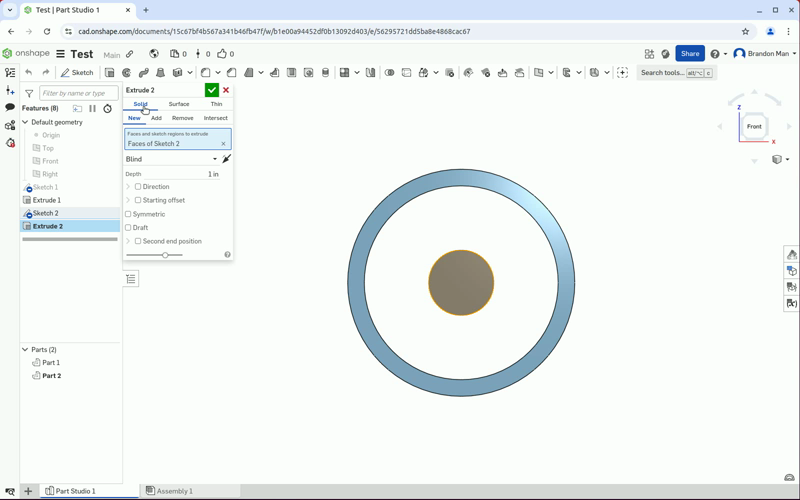
click(143, 106)
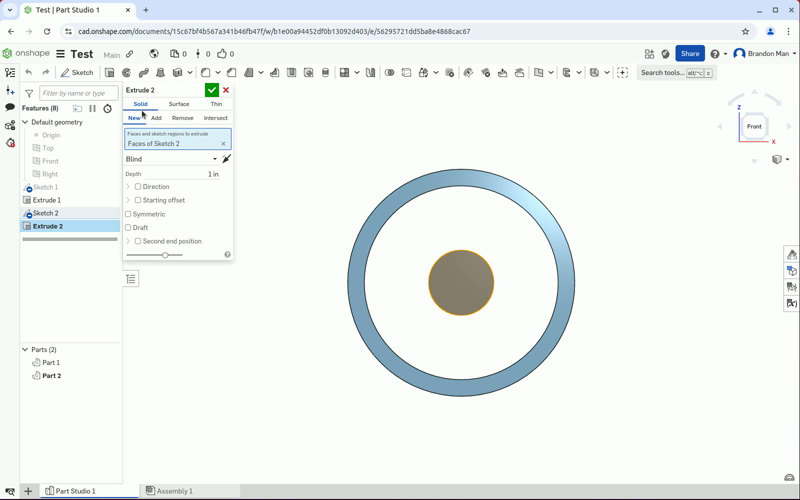
mouse_move(137, 120)
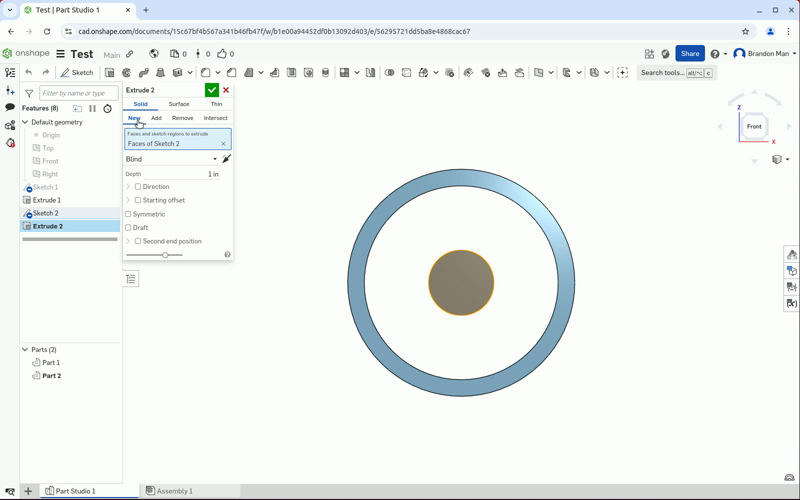
click(137, 120)
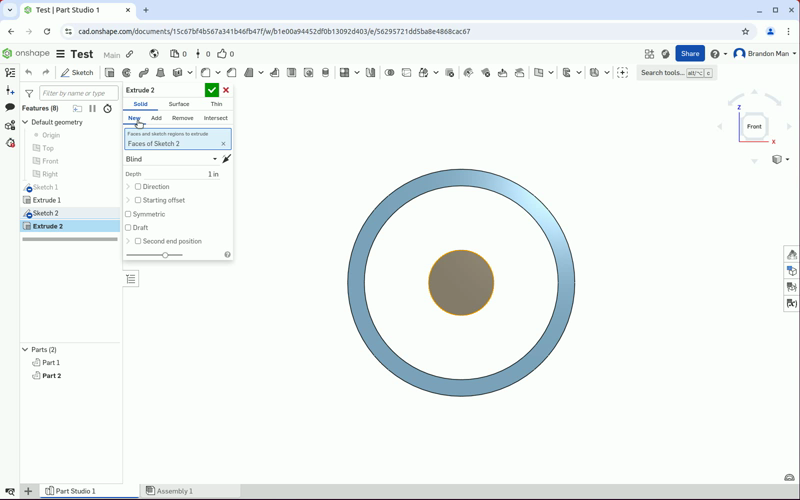
key(tab, 4)
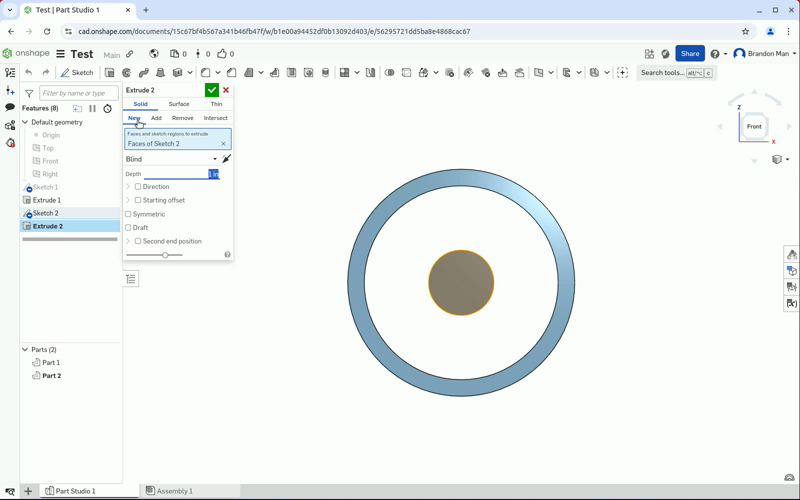
text(5.296)
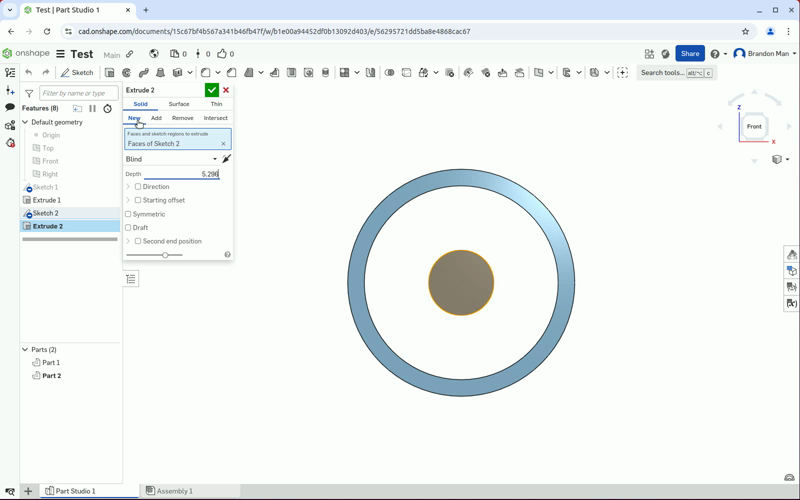
key(enter)
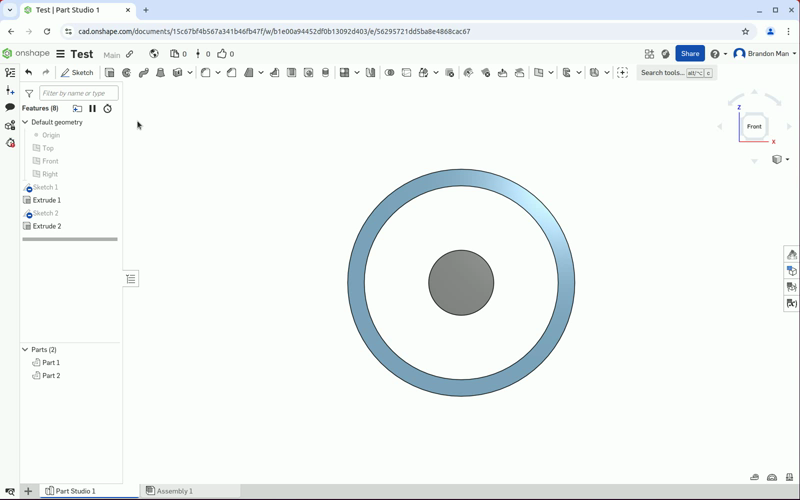
key(shift+h)
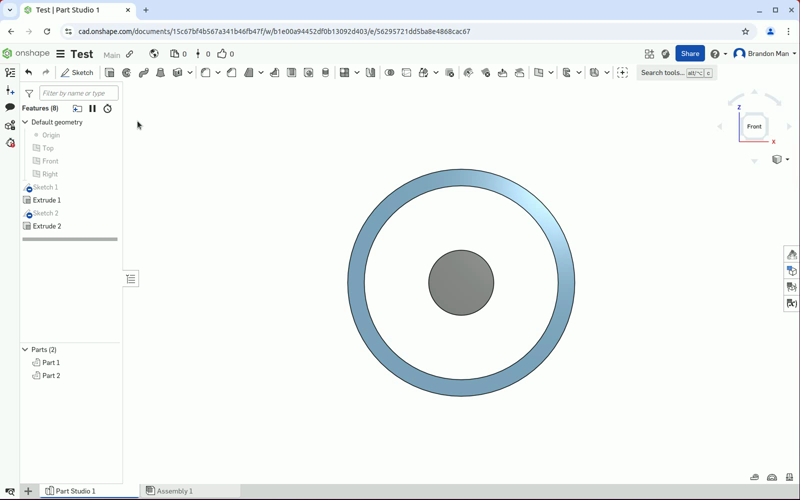
key(shift+h)
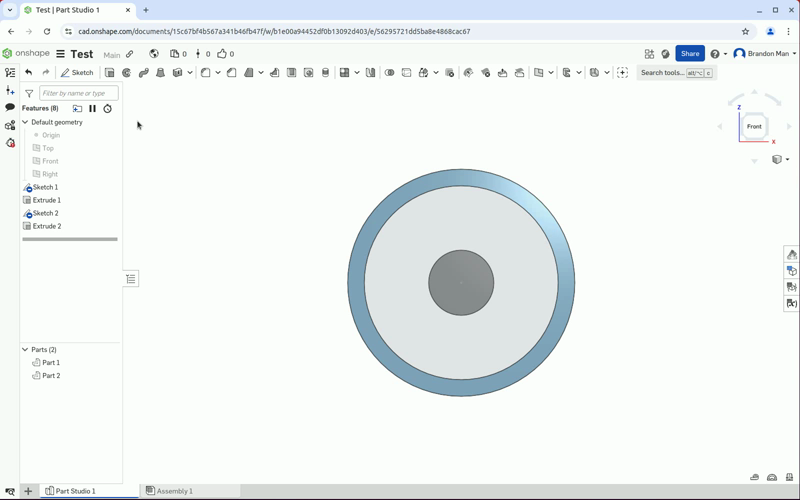
key(shift+7)
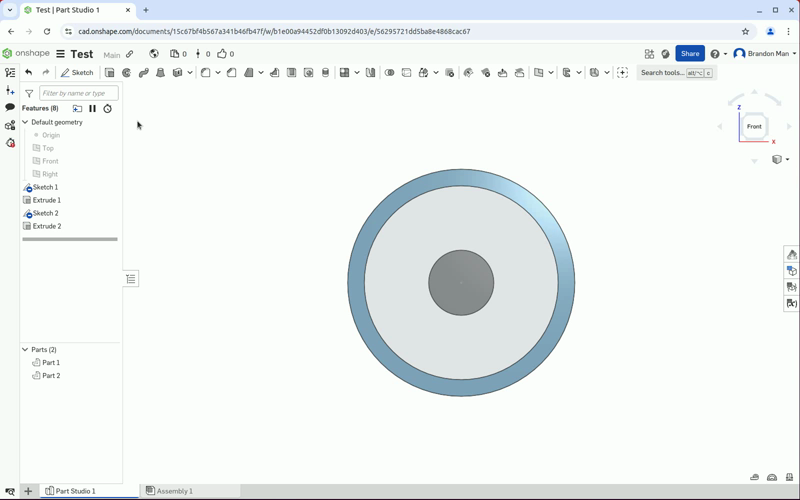
key(left, 2)
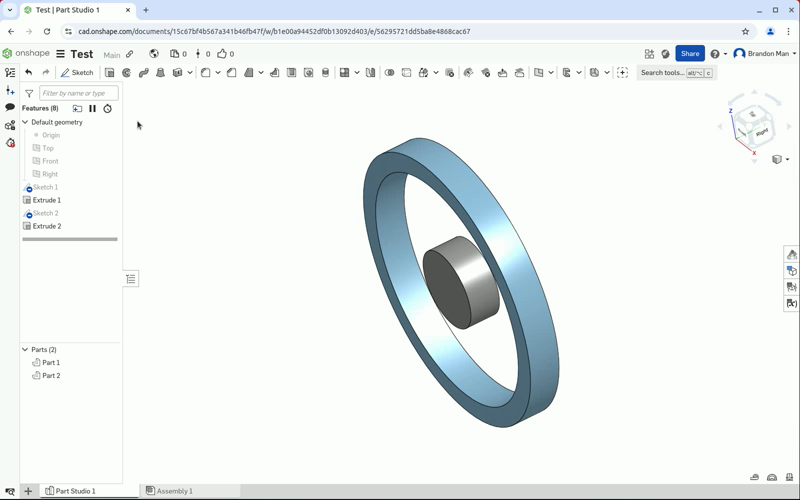
key(down, 2)
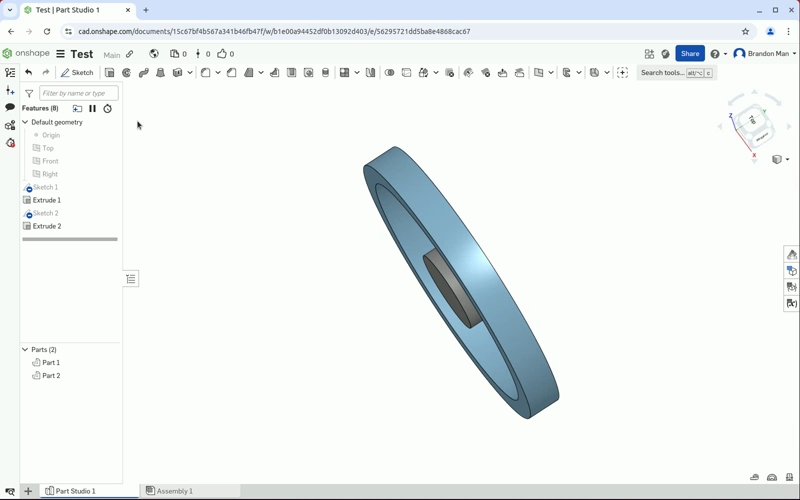
key(up, 2)
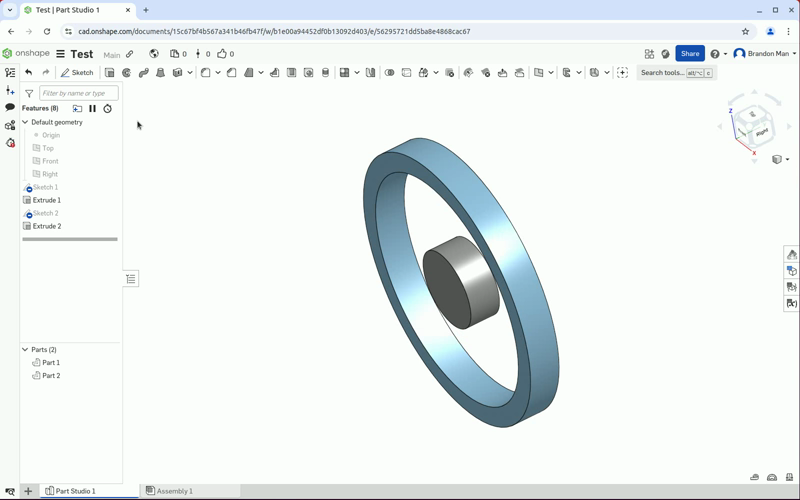
key(right, 2)
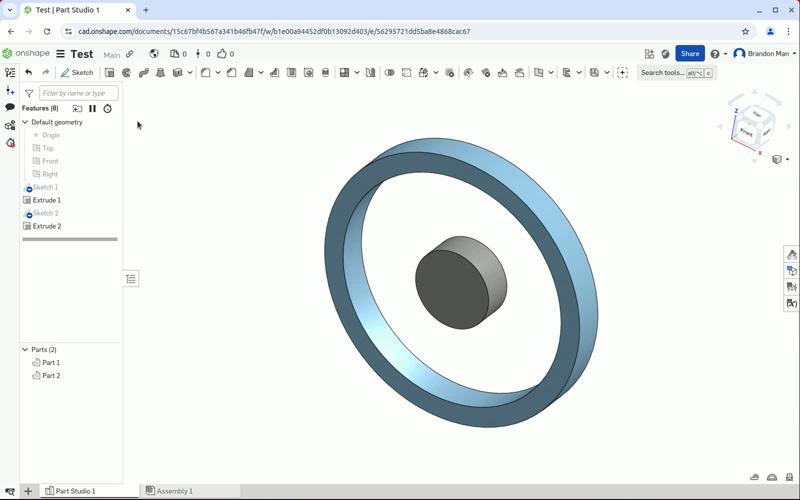
mouse_move(73, 189)
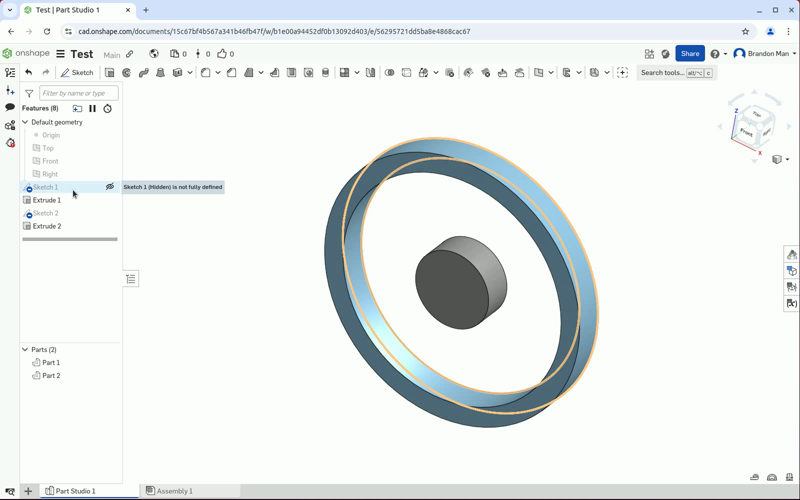
click(73, 189)